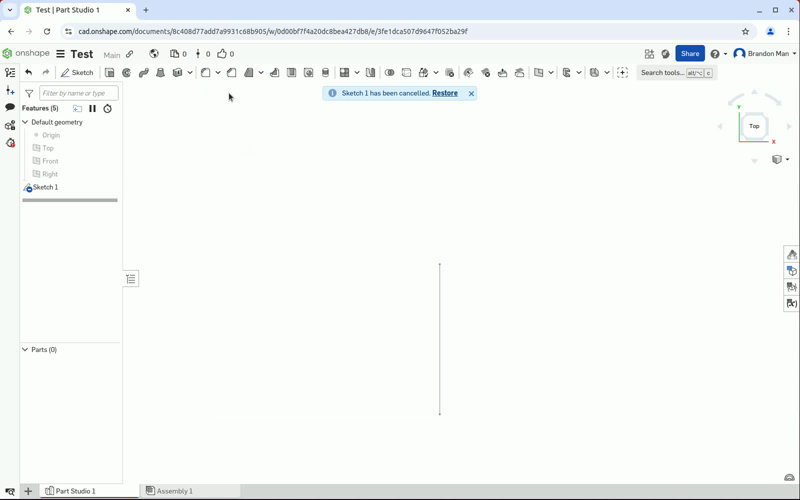
key(shift+h)
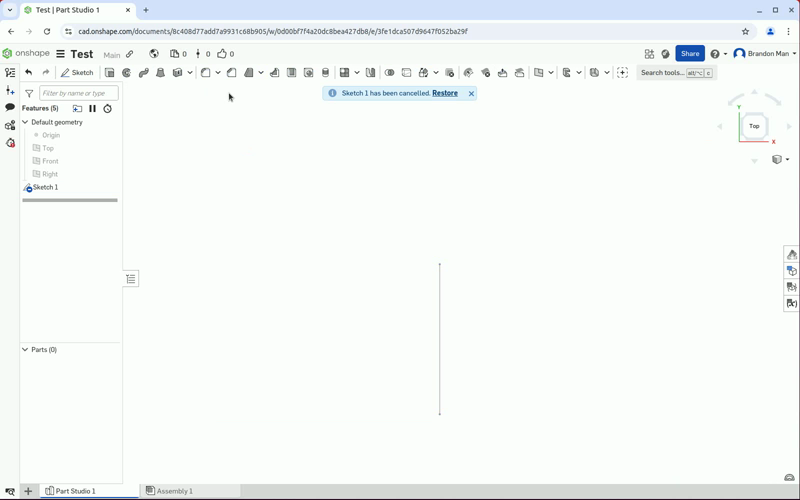
key(shift+s)
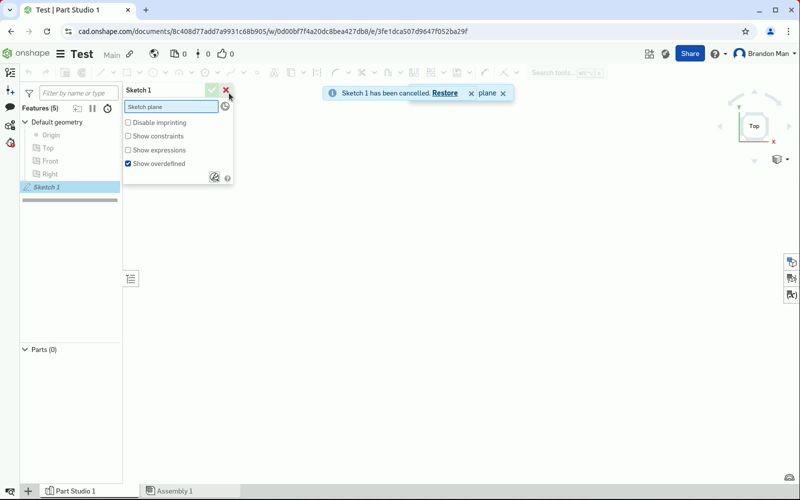
mouse_move(73, 150)
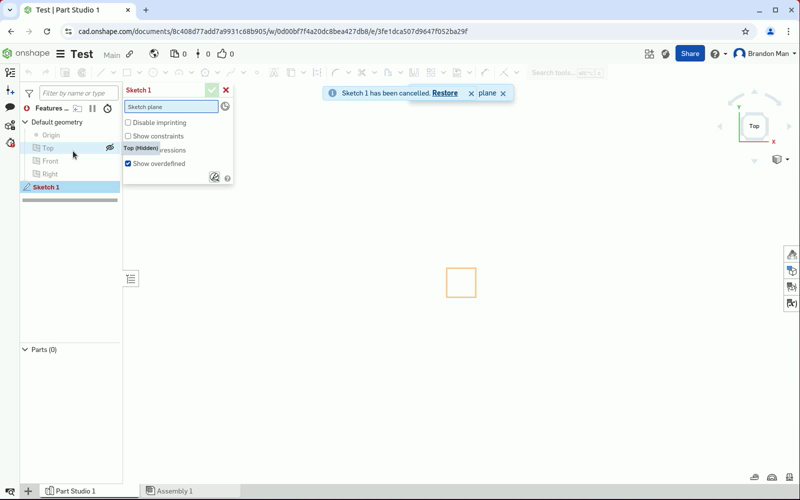
click(73, 150)
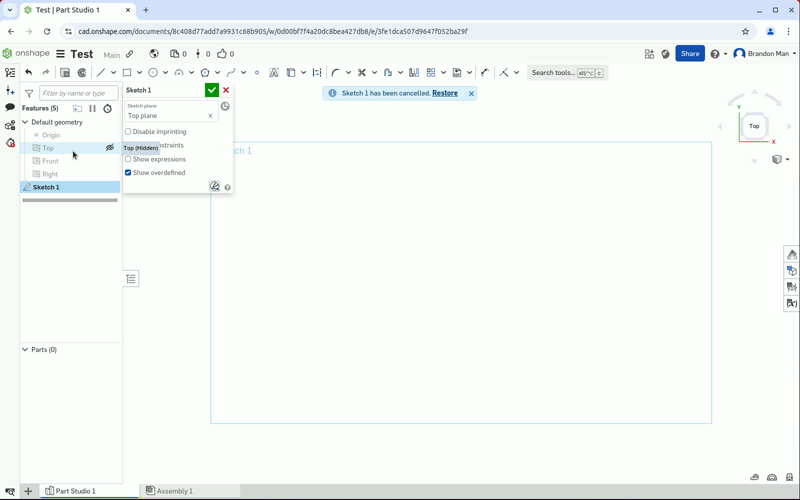
mouse_move(73, 352)
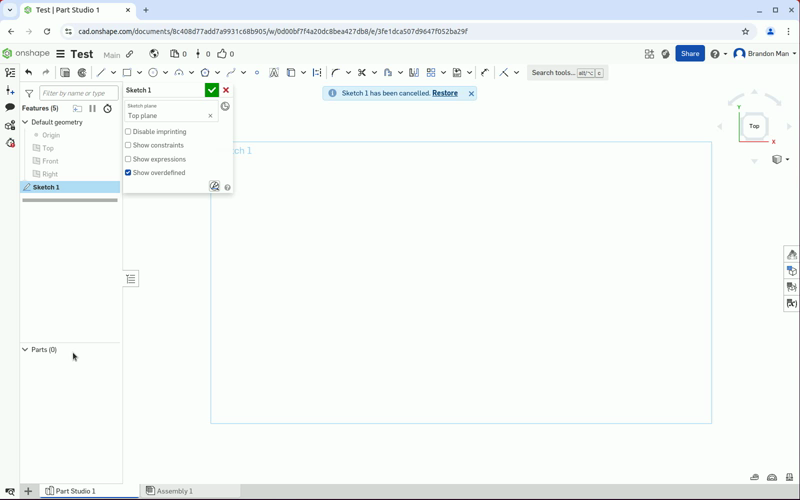
key(y)
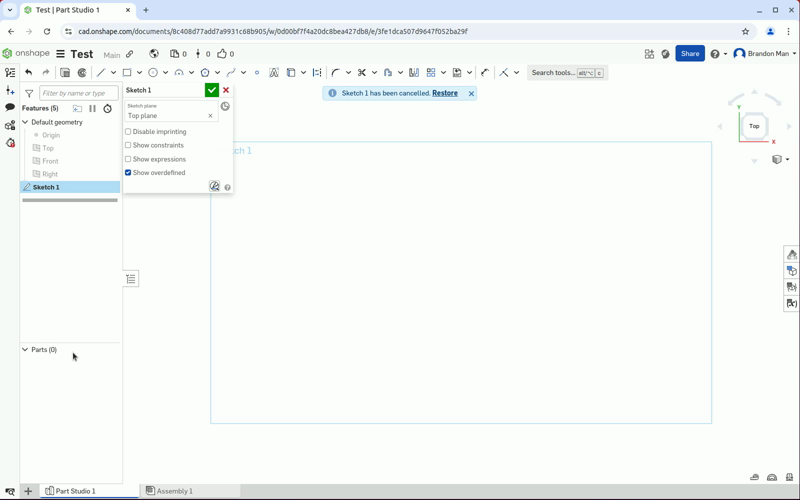
key(c)
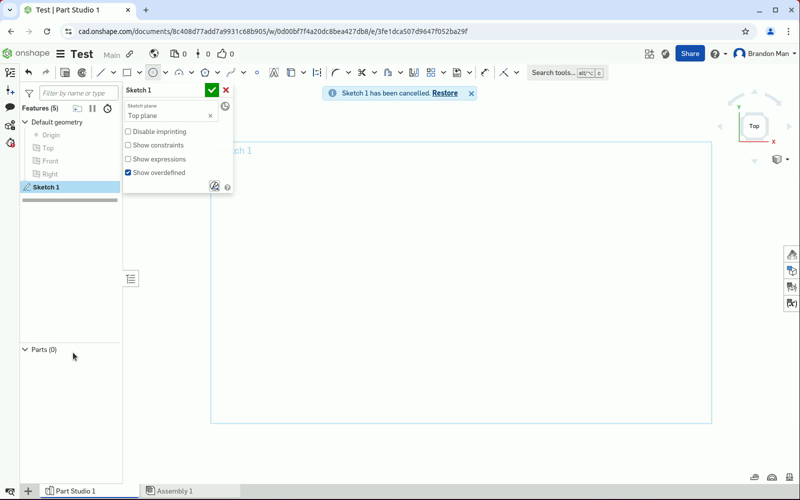
key_down(shift)
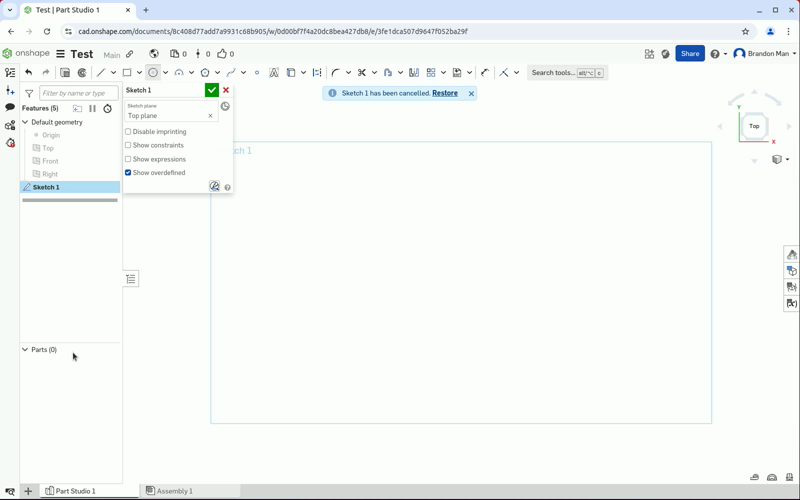
mouse_move(461, 282)
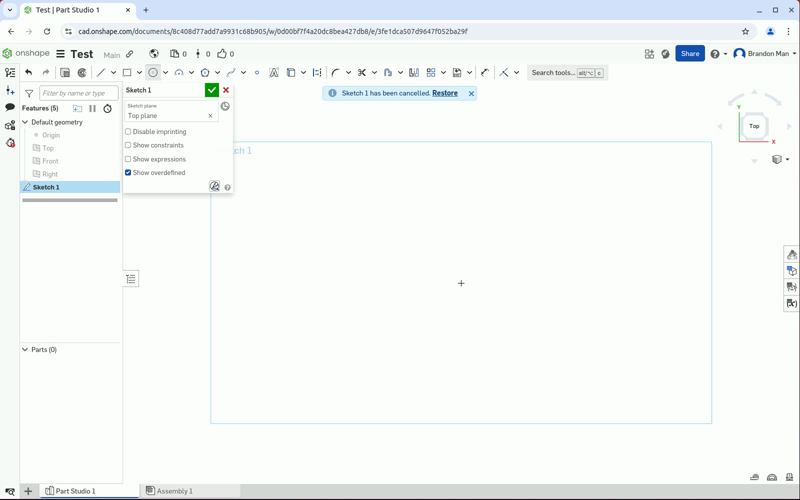
click(461, 282)
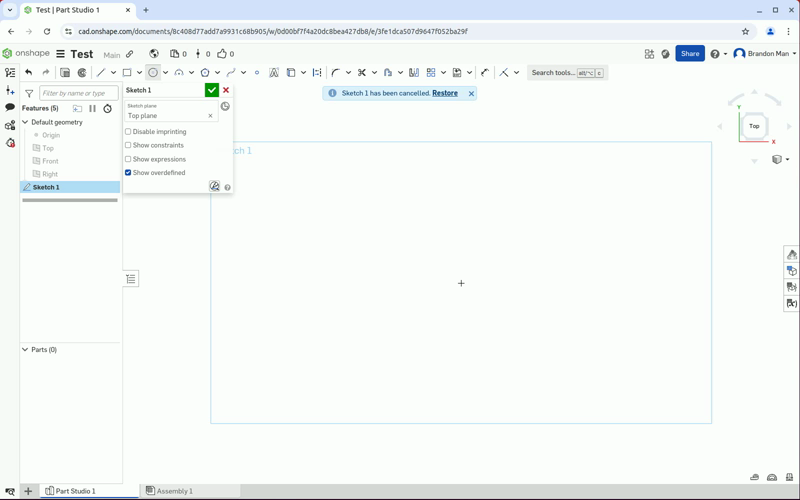
key_up(shift)
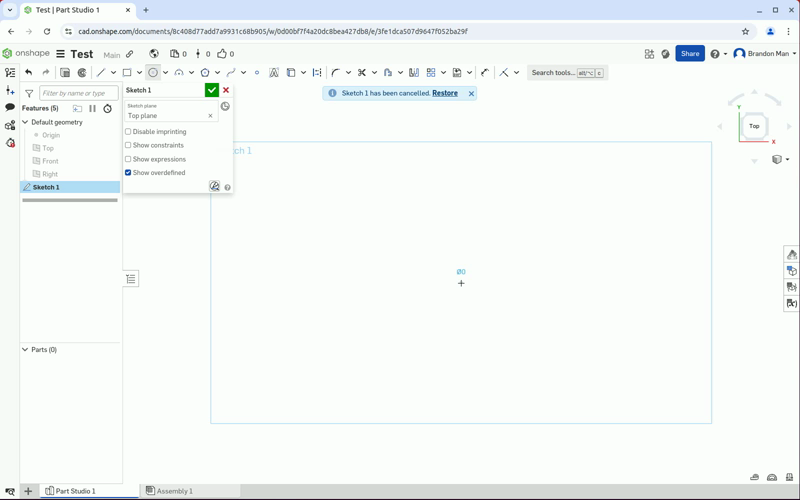
mouse_move(499, 282)
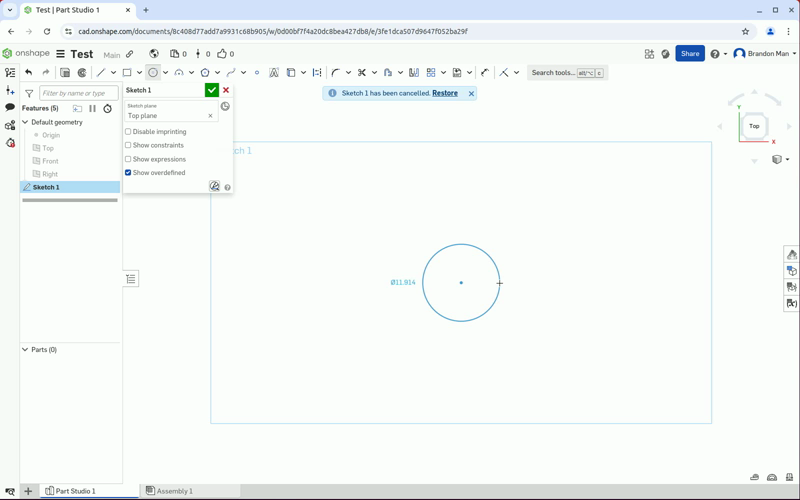
click(499, 282)
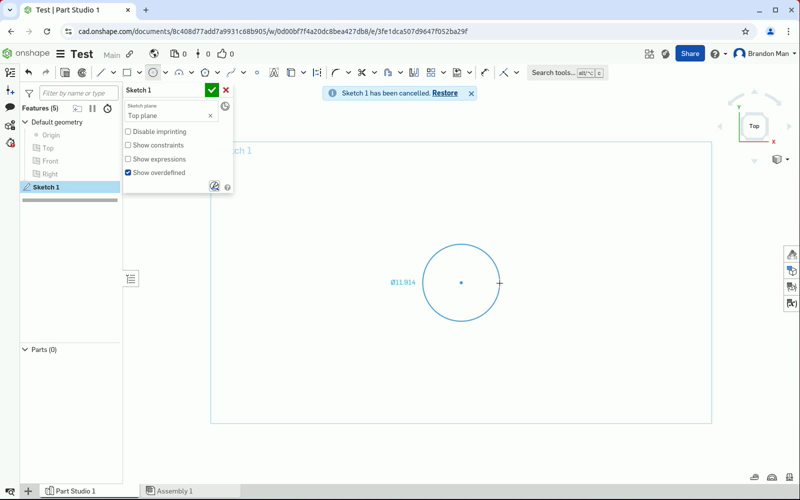
key(esc)
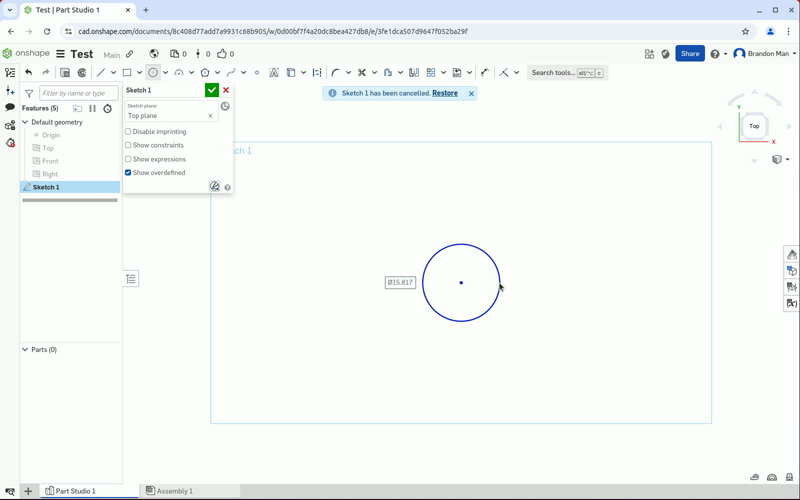
mouse_move(473, 265)
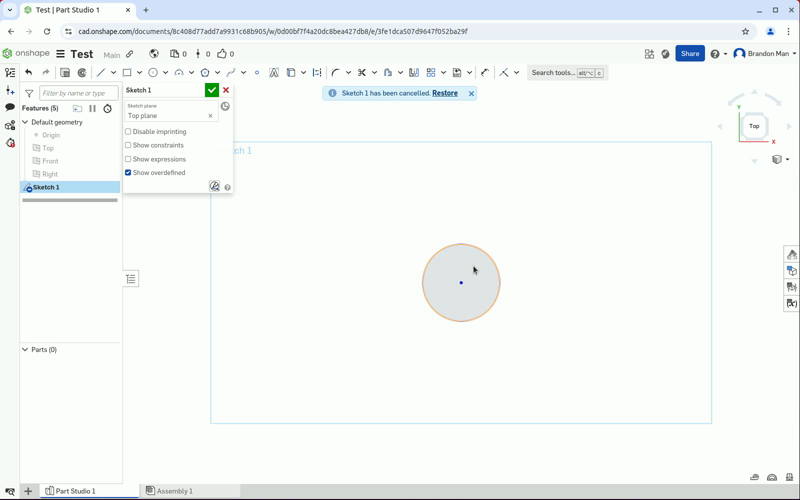
click(473, 265)
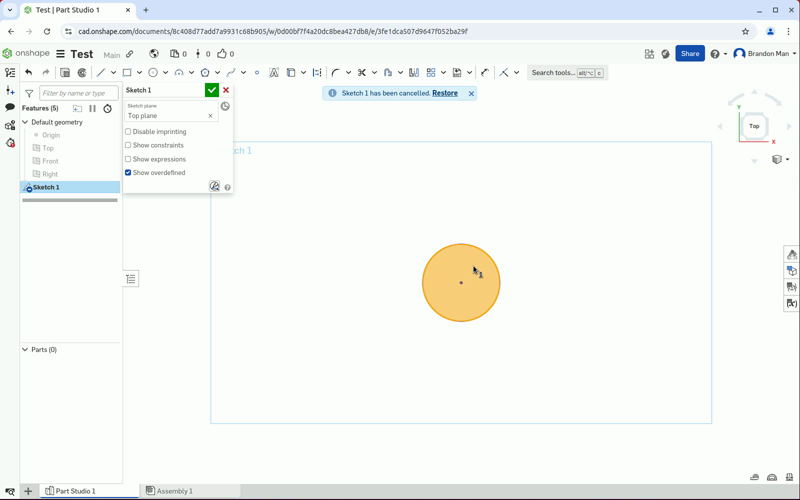
mouse_move(73, 352)
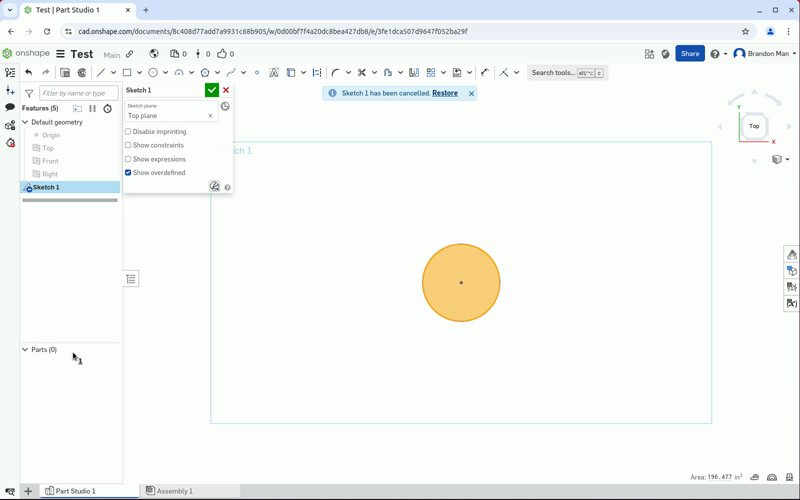
key(shift+y)
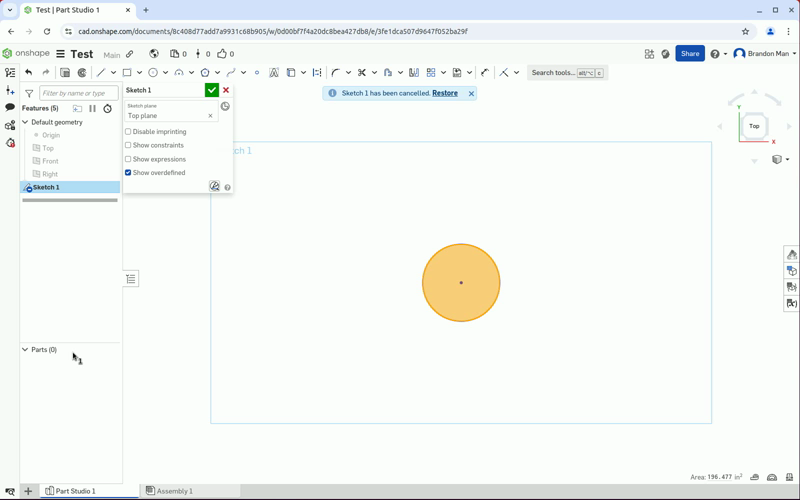
key(shift+e)
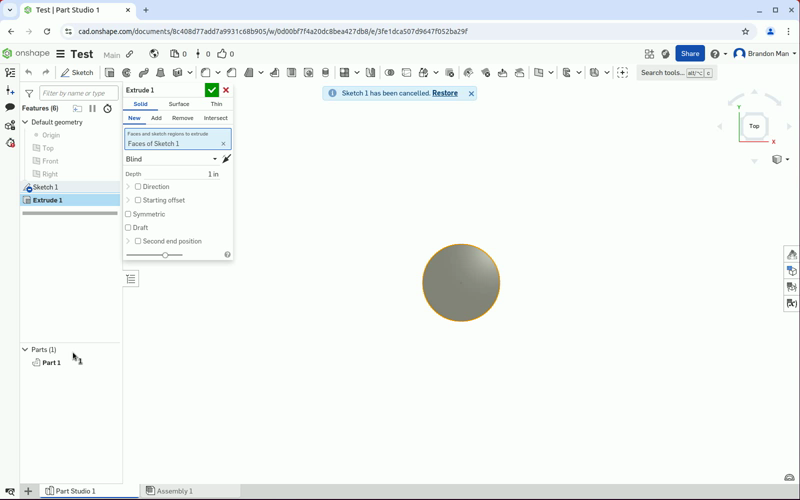
mouse_move(143, 106)
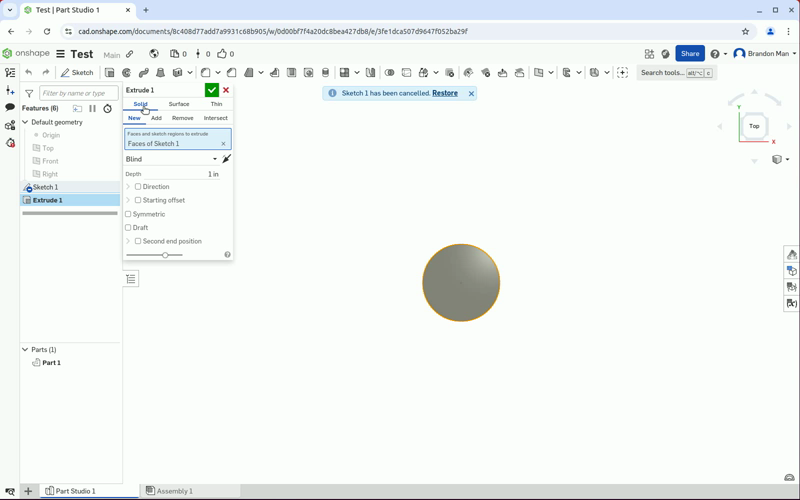
click(143, 106)
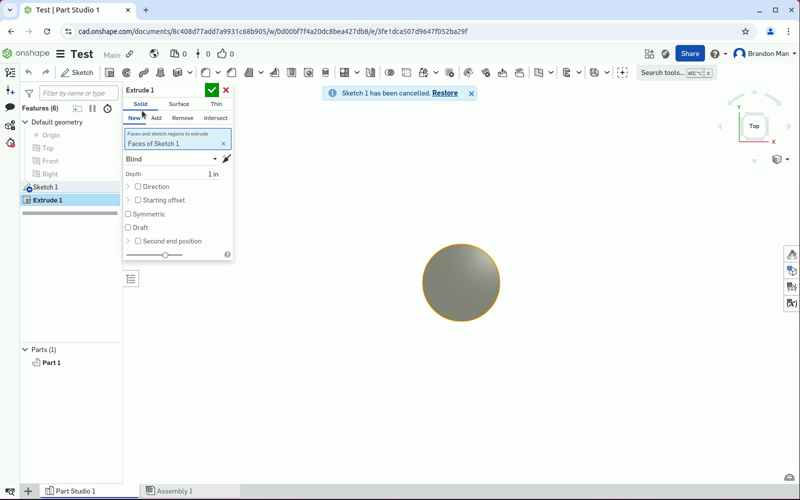
mouse_move(137, 120)
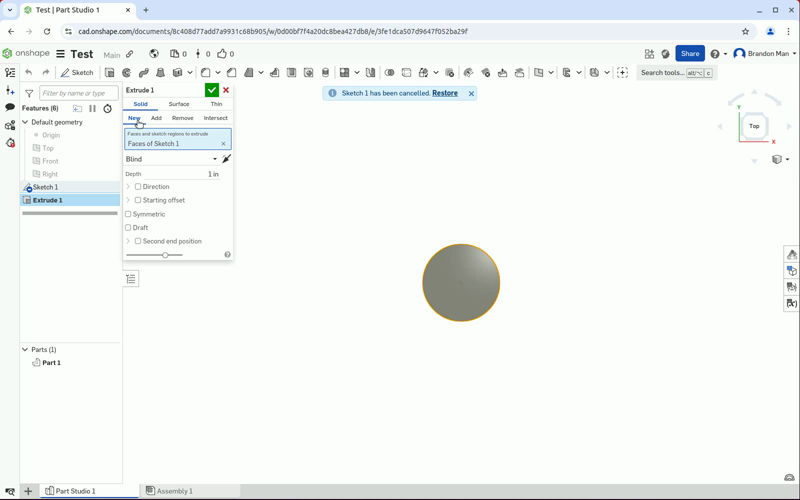
click(137, 120)
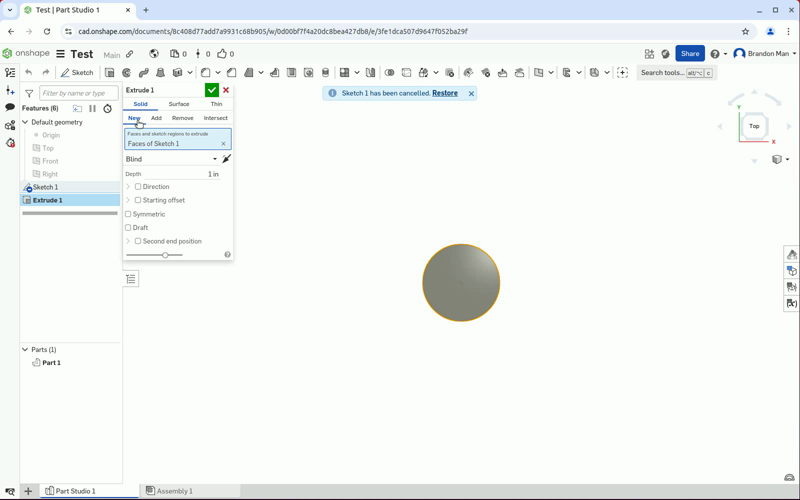
key(tab, 4)
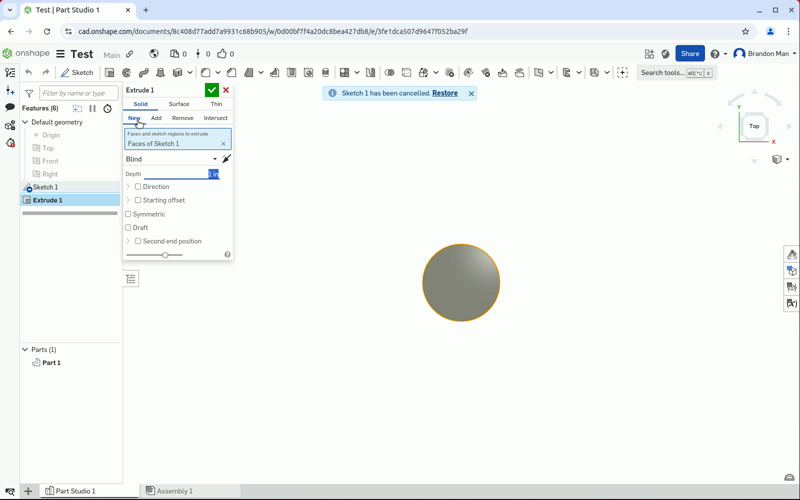
text(23.108)
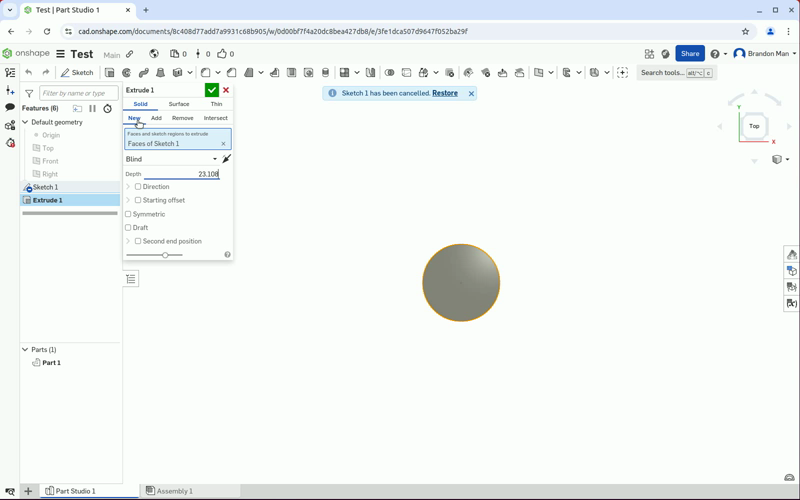
key(enter)
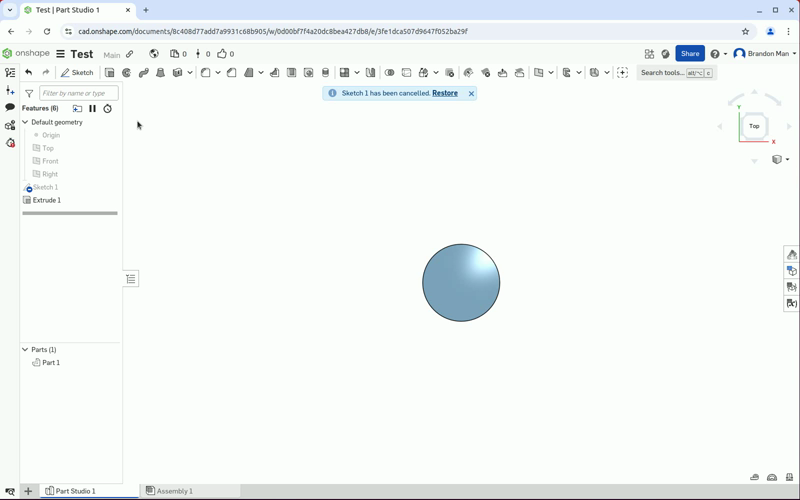
key(shift+h)
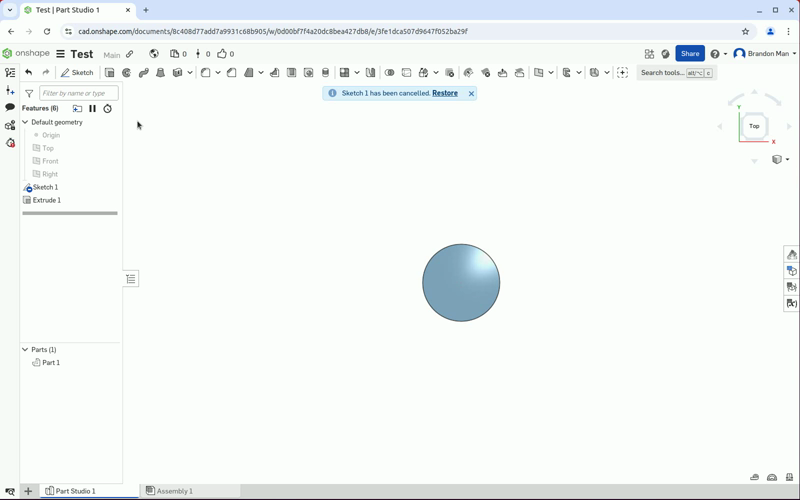
key(shift+h)
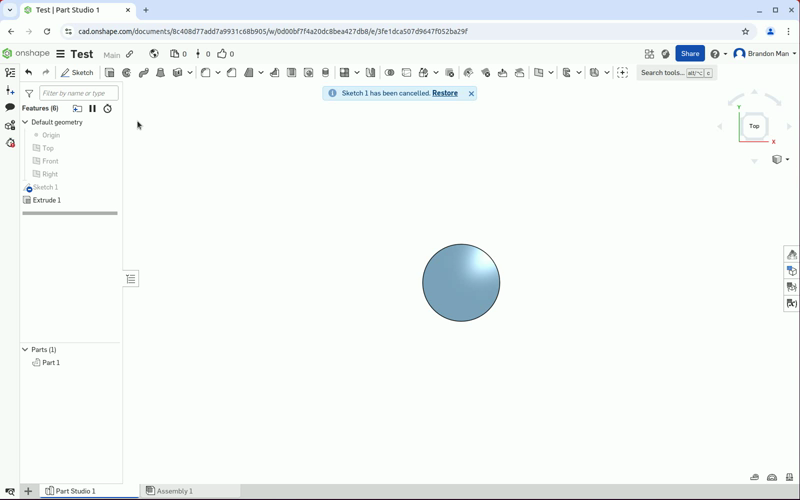
mouse_move(73, 189)
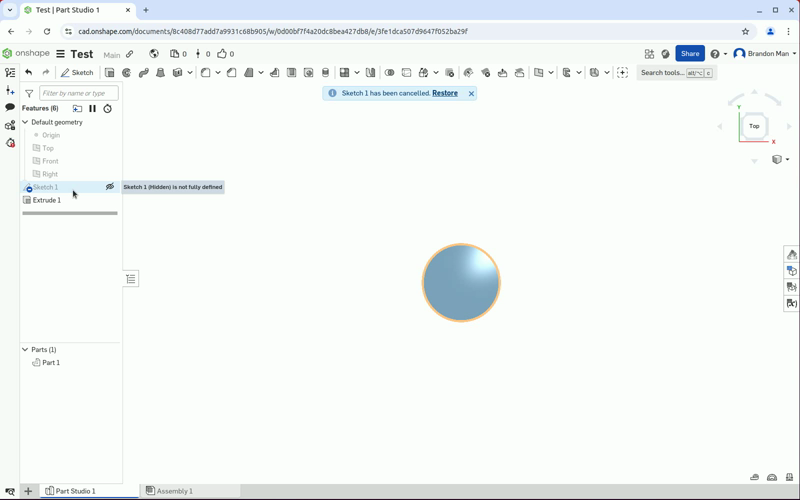
click(73, 189)
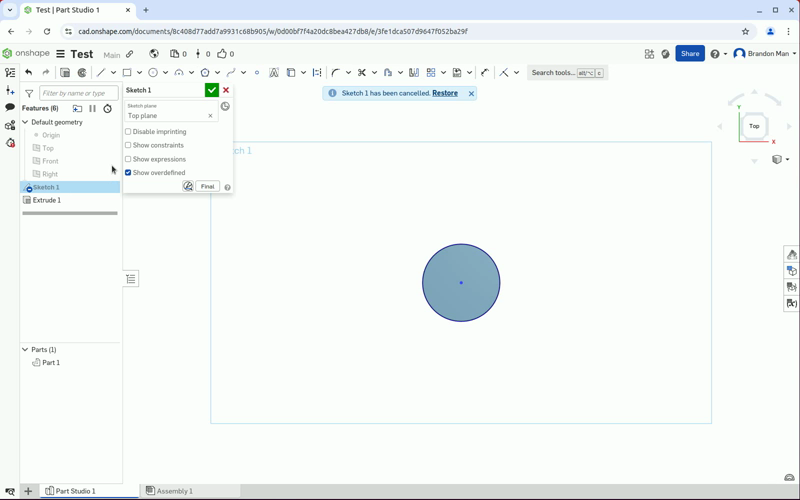
mouse_move(229, 92)
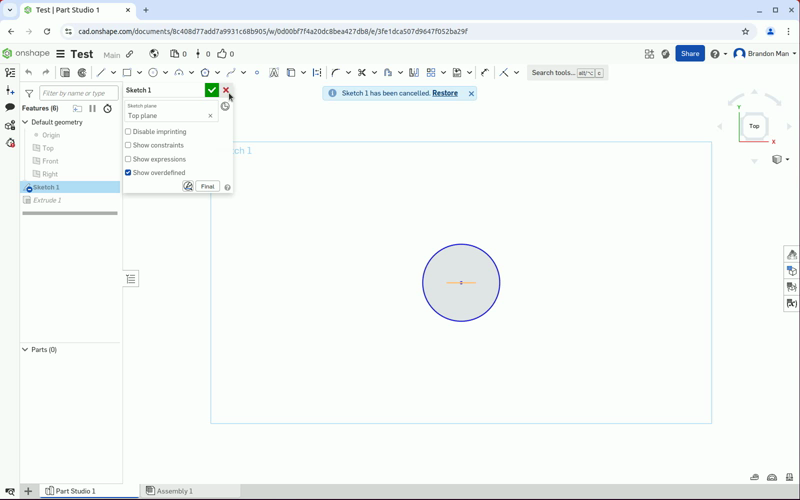
click(229, 92)
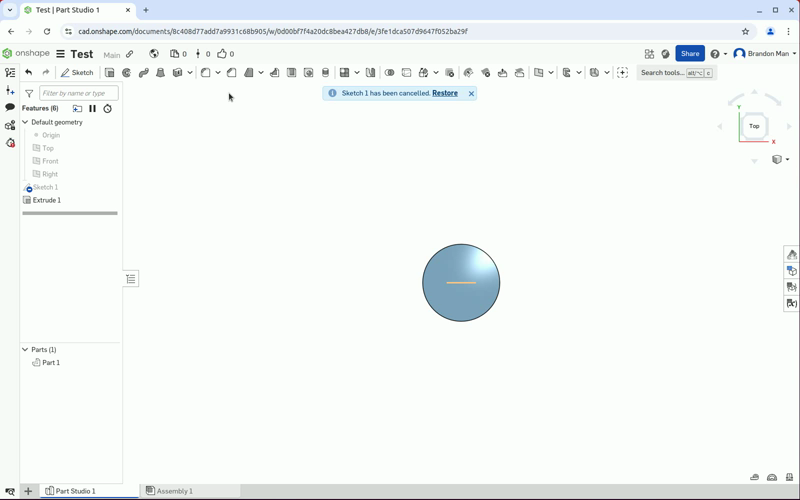
mouse_move(541, 75)
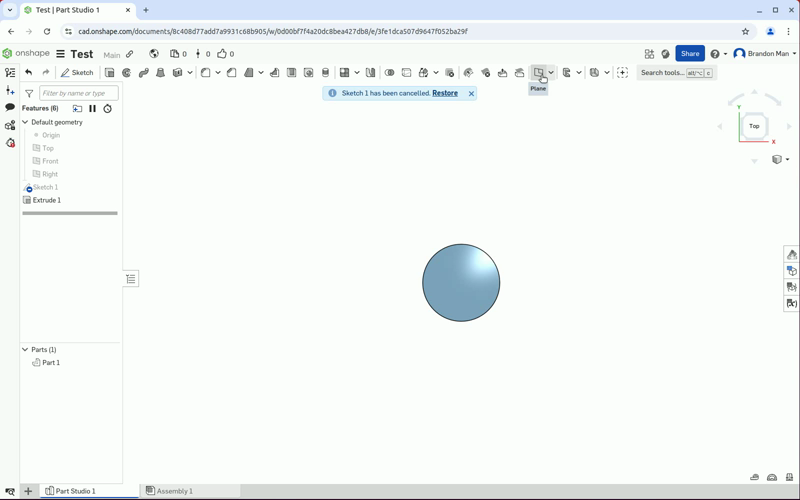
click(541, 75)
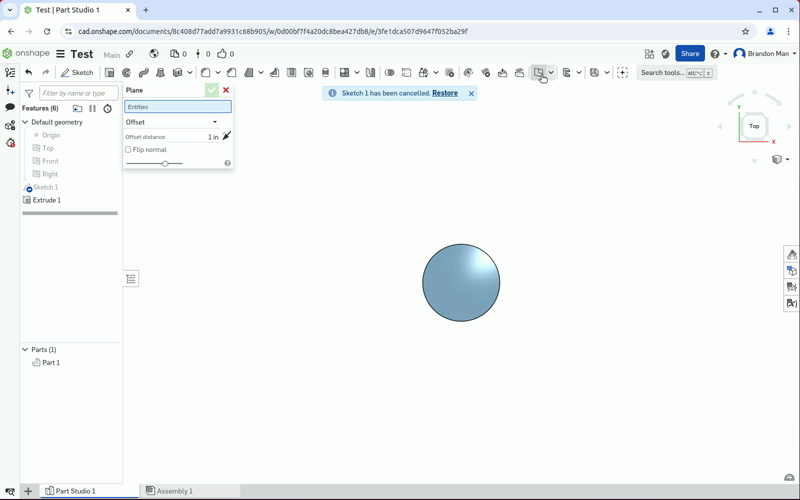
mouse_move(73, 150)
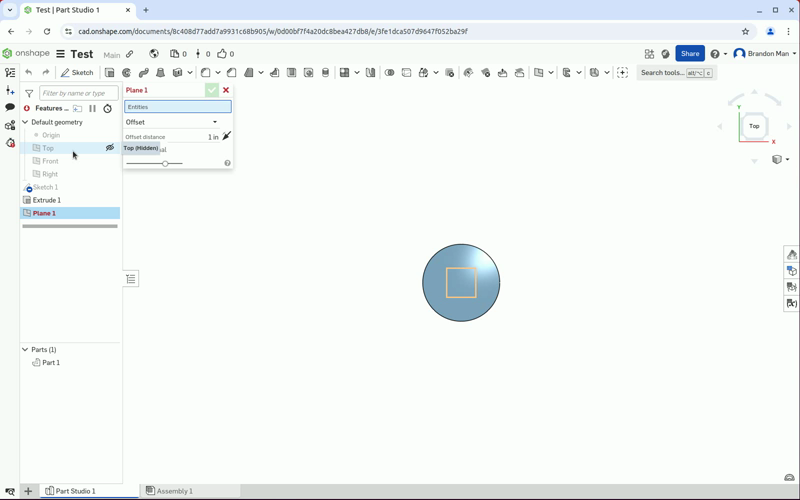
click(73, 150)
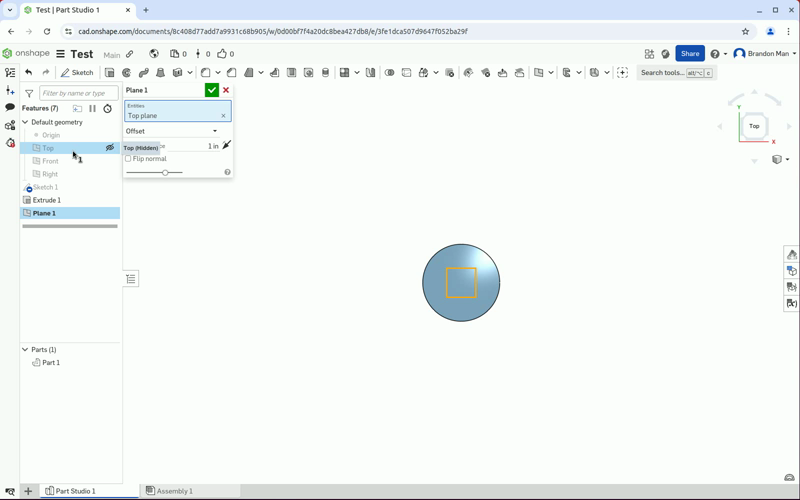
key(tab, 2)
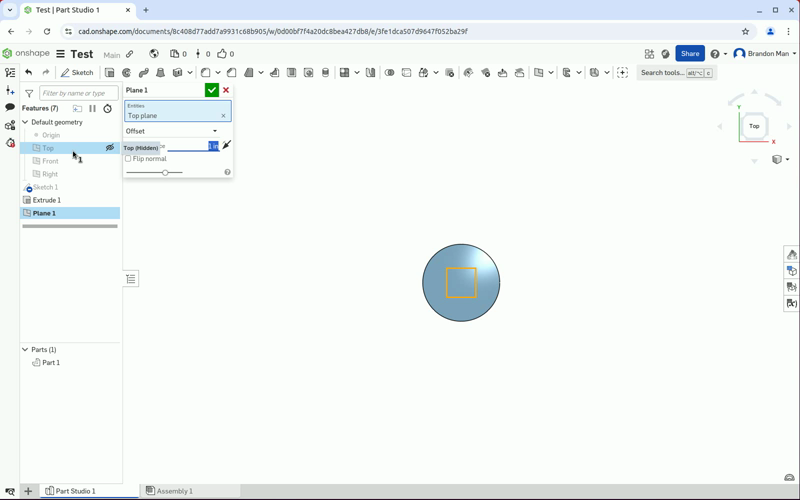
text(23.108)
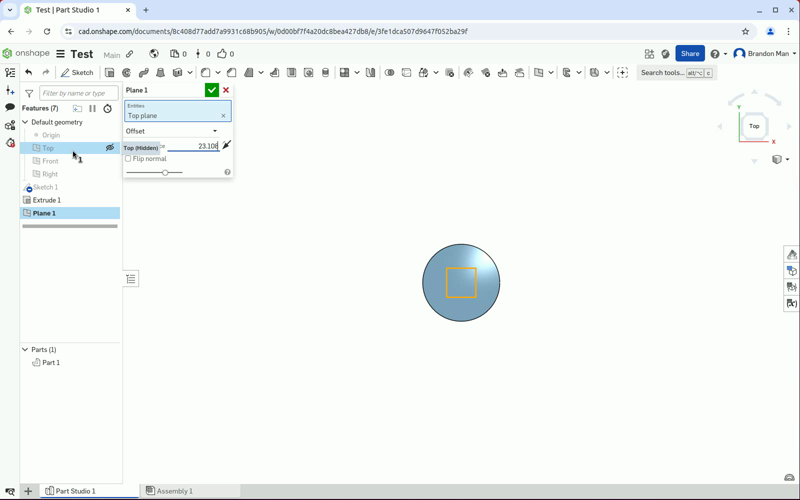
key(enter, 2)
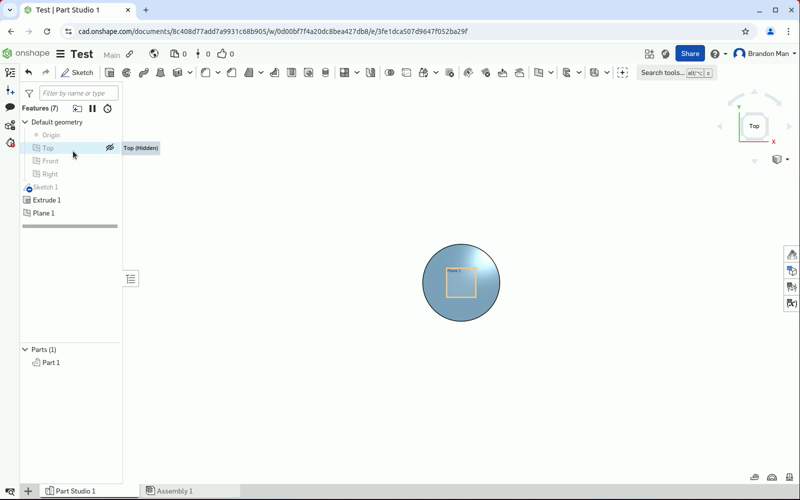
key(shift+s)
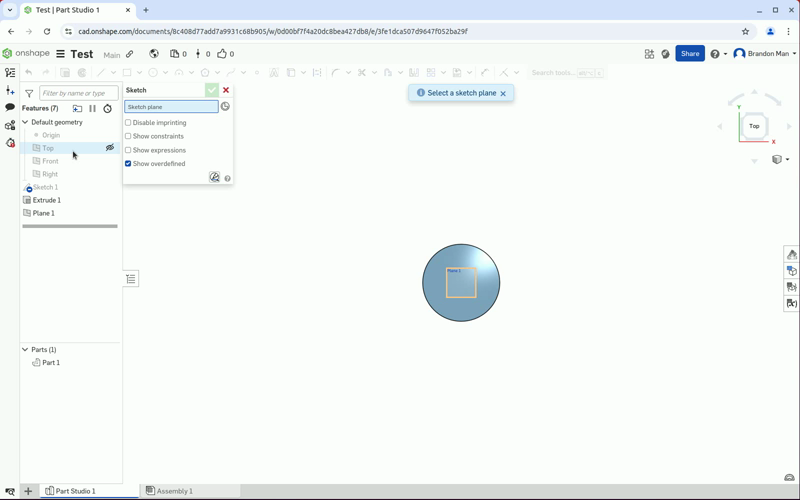
mouse_move(73, 215)
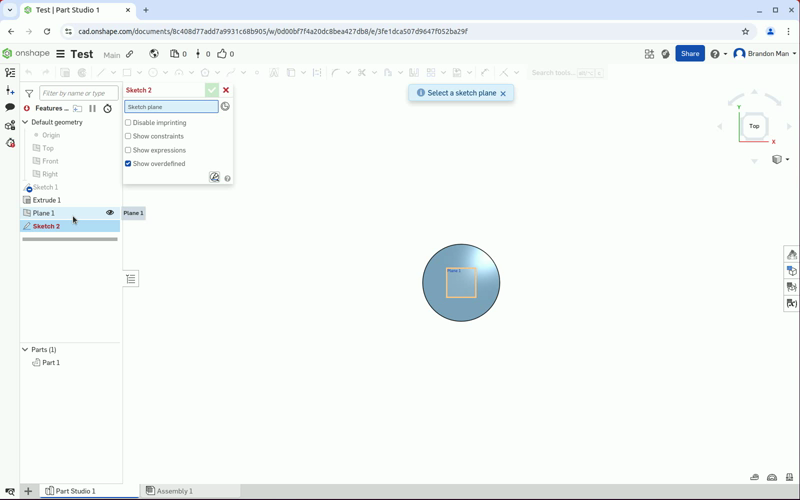
click(73, 215)
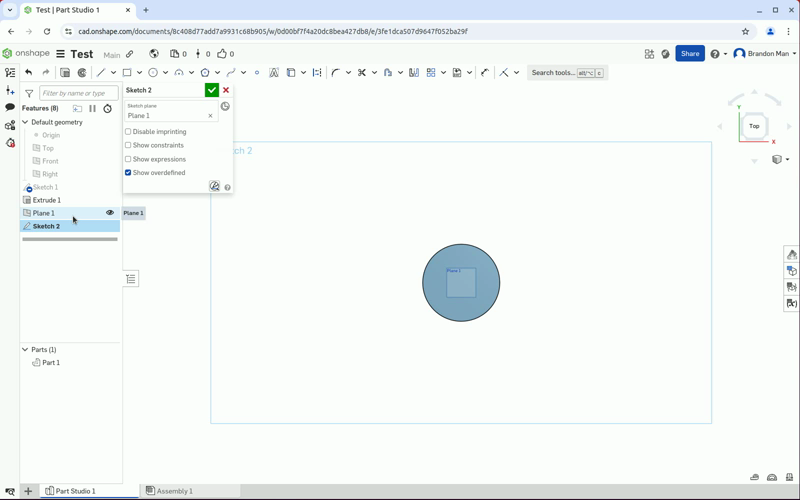
mouse_move(73, 352)
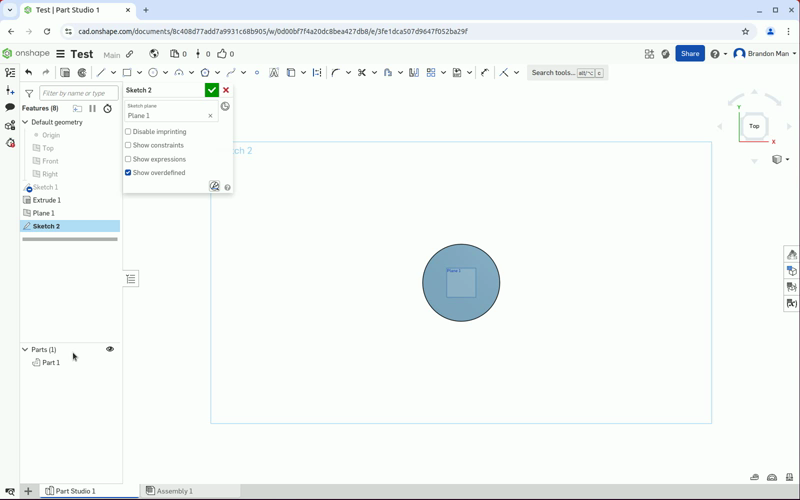
key(y)
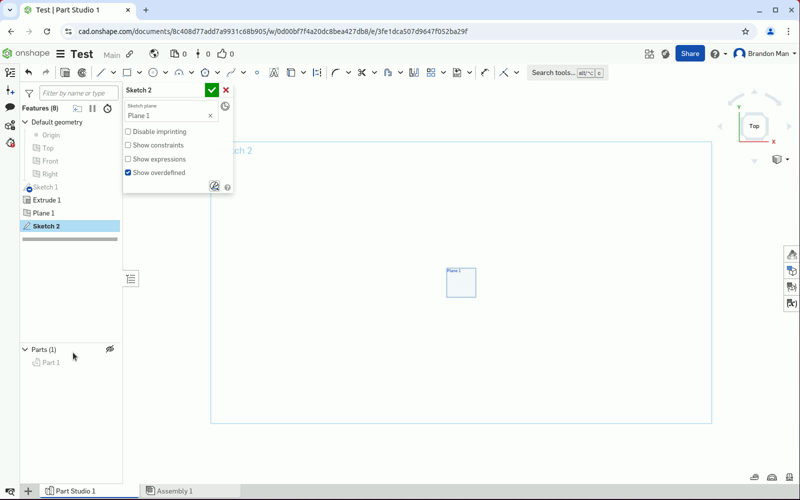
key(c)
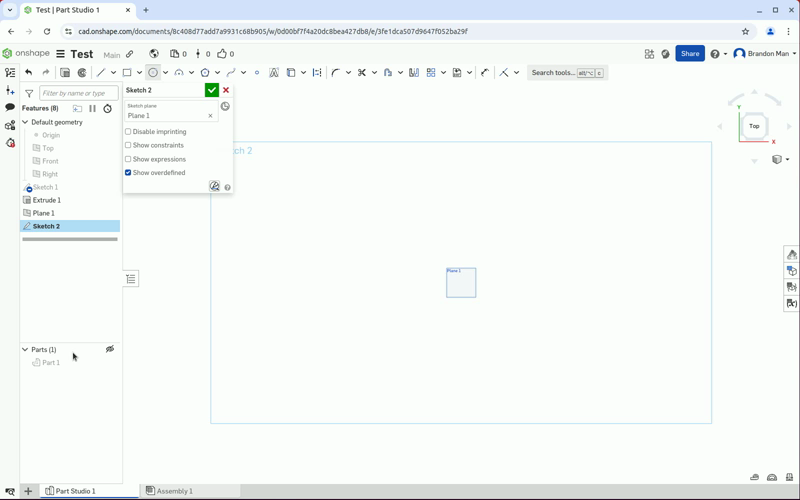
key_down(shift)
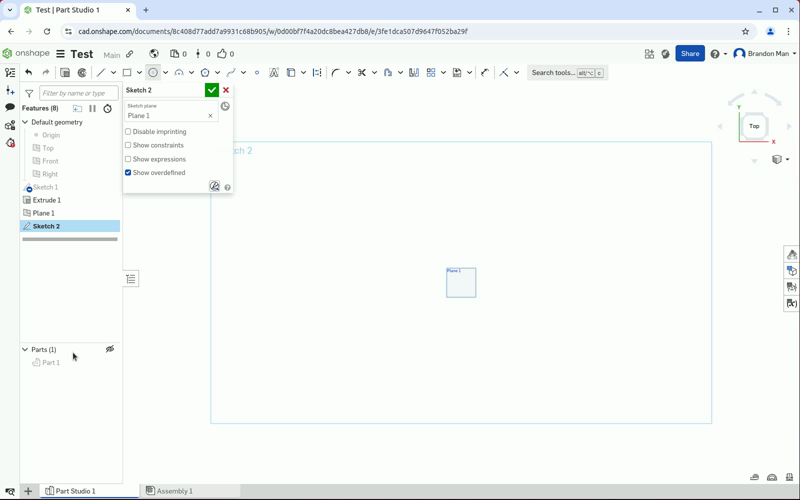
mouse_move(461, 282)
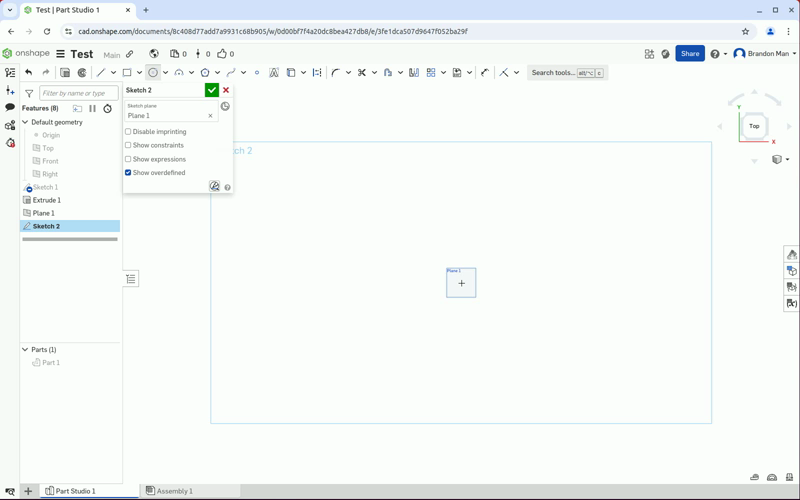
click(461, 282)
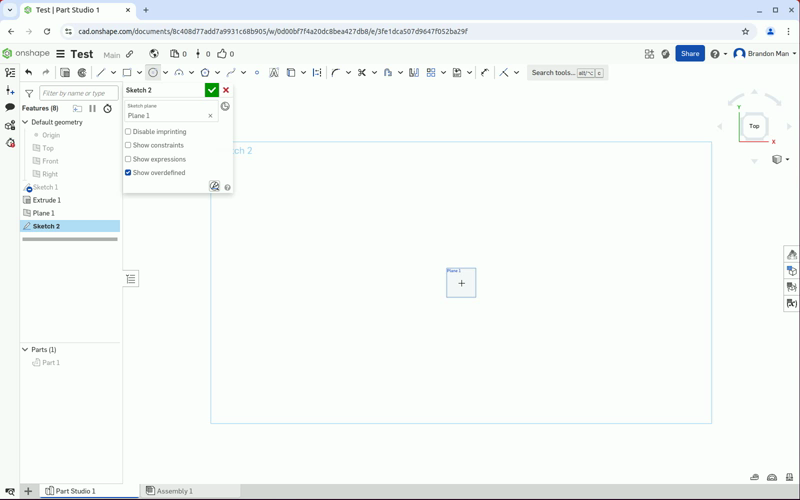
key_up(shift)
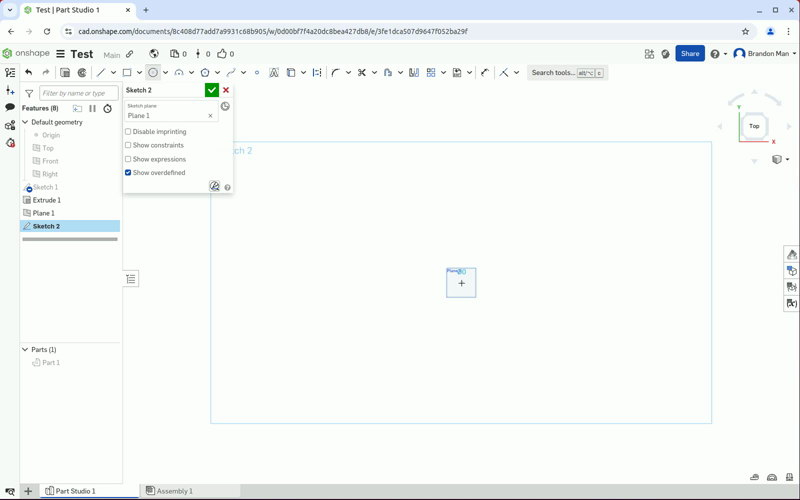
mouse_move(489, 282)
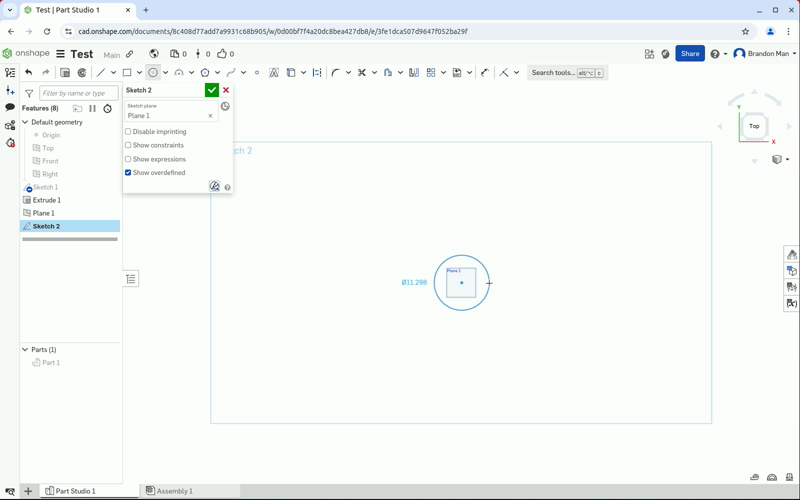
click(489, 282)
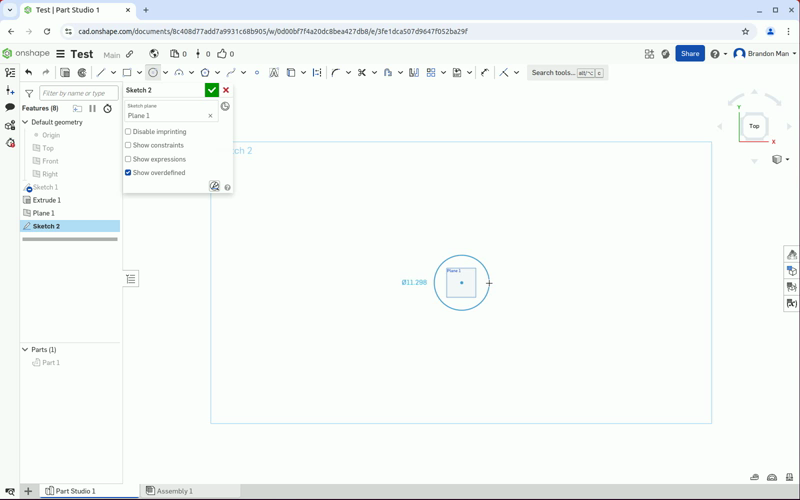
key(esc)
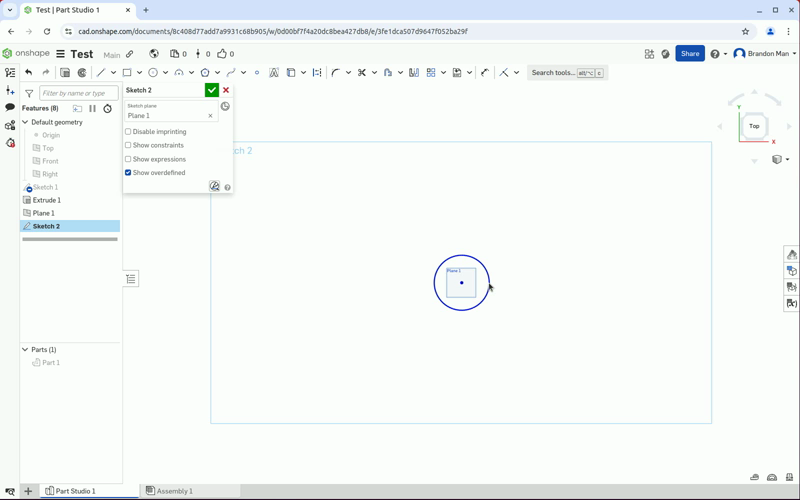
mouse_move(457, 294)
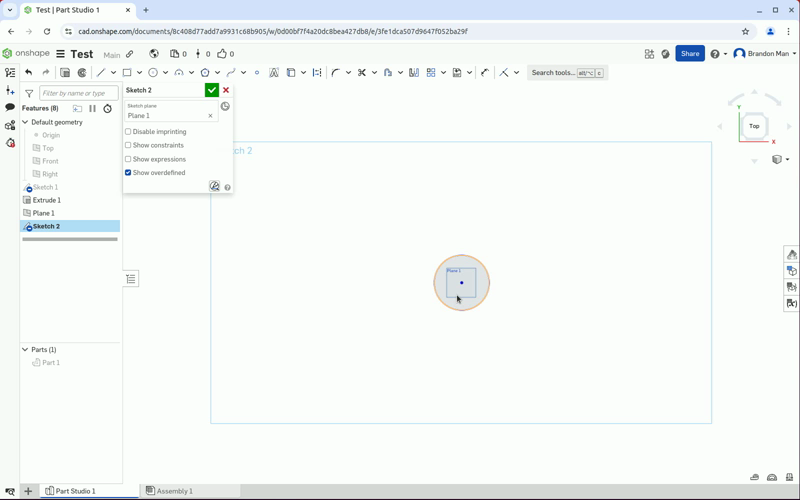
click(457, 294)
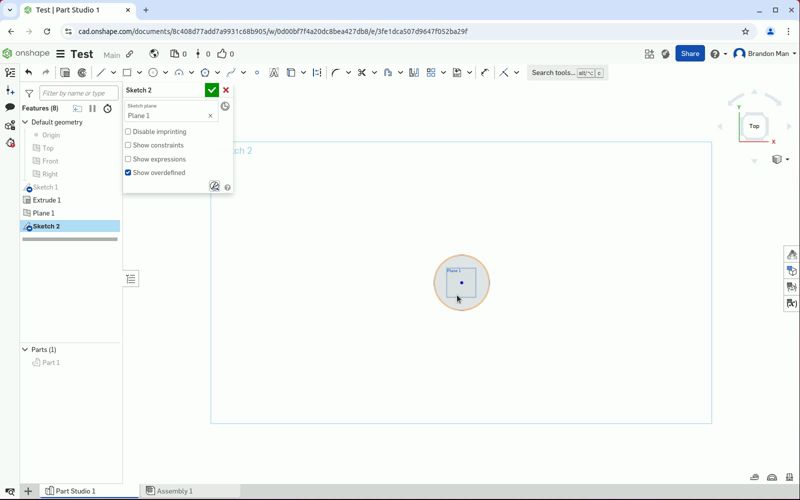
mouse_move(73, 352)
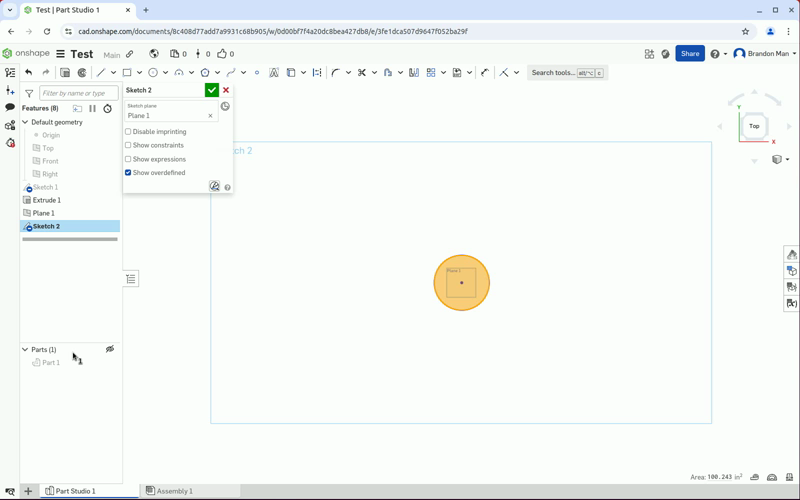
key(shift+y)
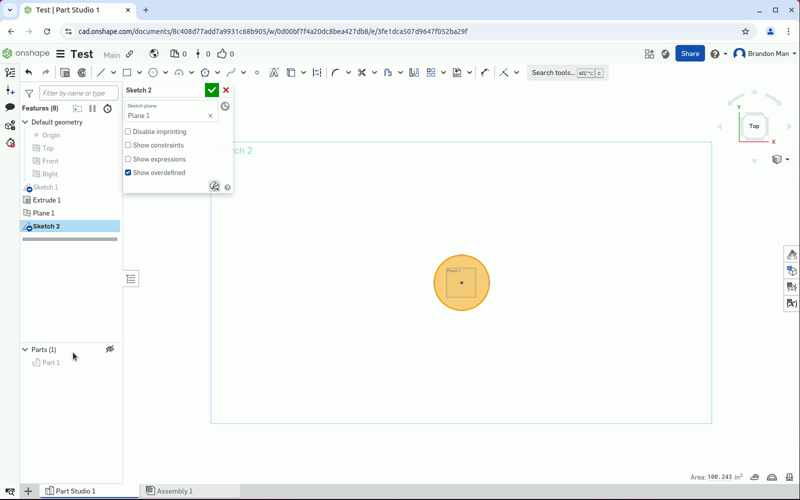
key(shift+e)
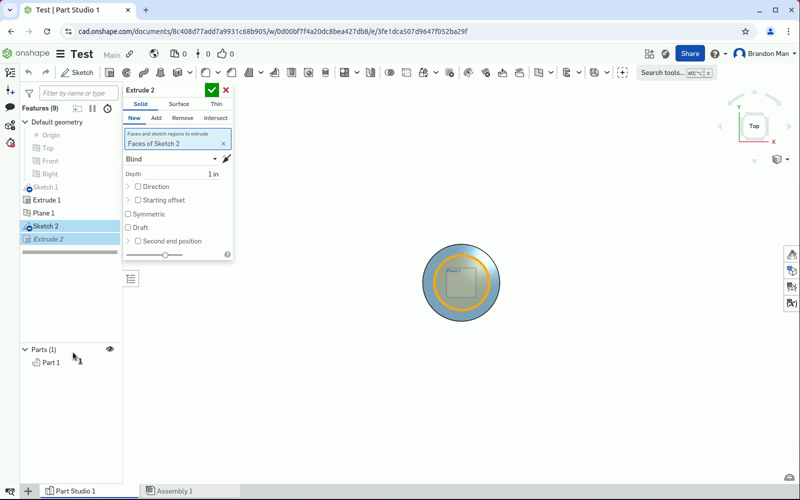
mouse_move(143, 106)
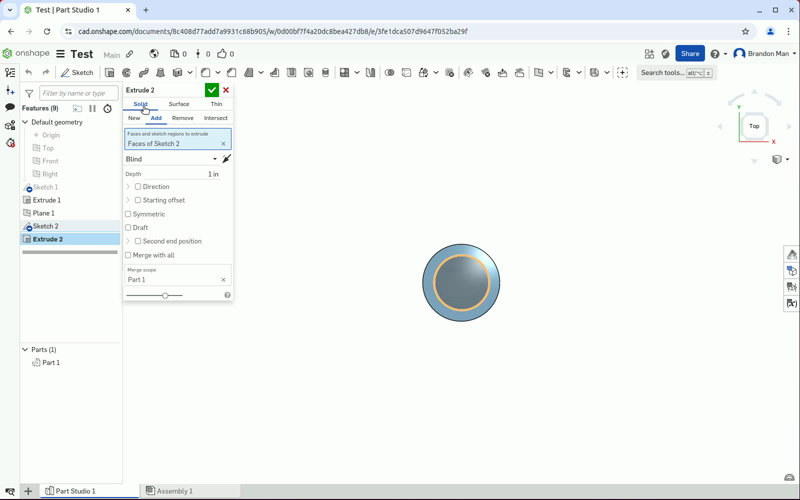
click(143, 106)
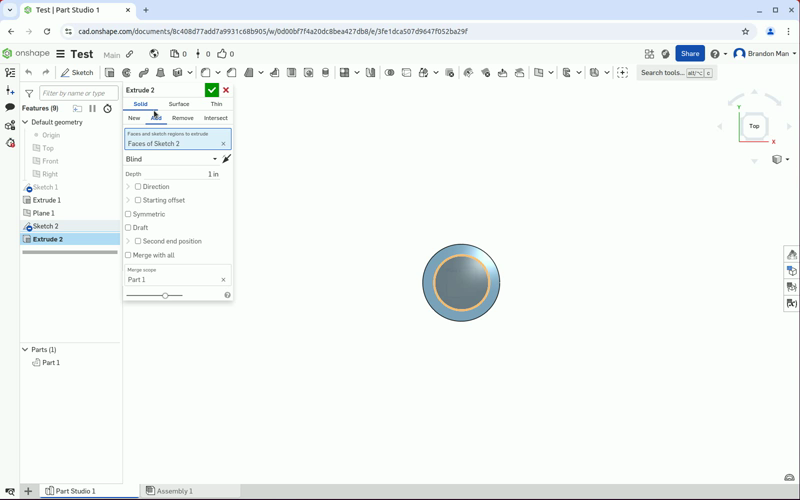
mouse_move(186, 120)
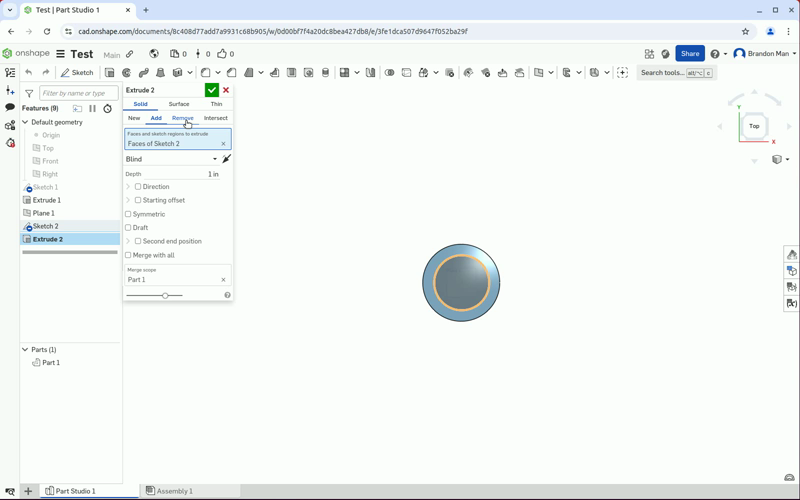
click(186, 120)
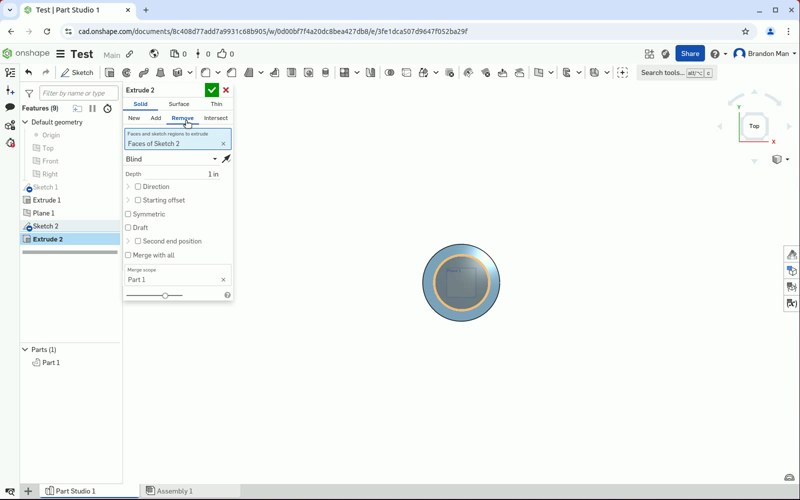
key(tab, 4)
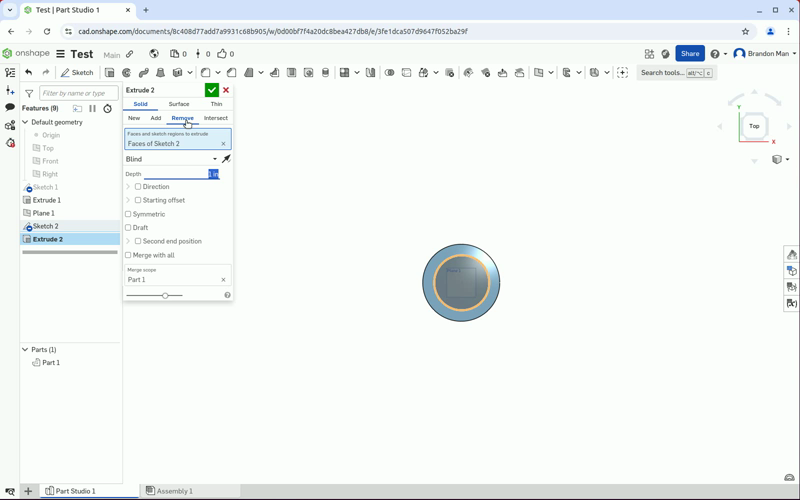
text(30.811)
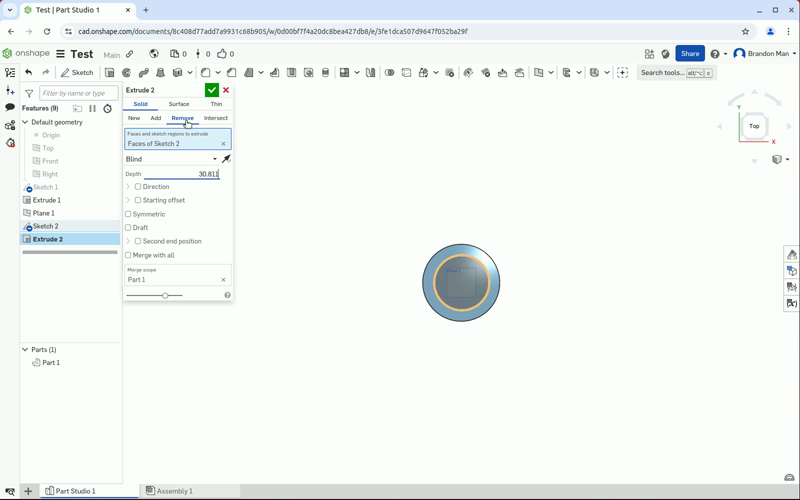
key(tab, 6)
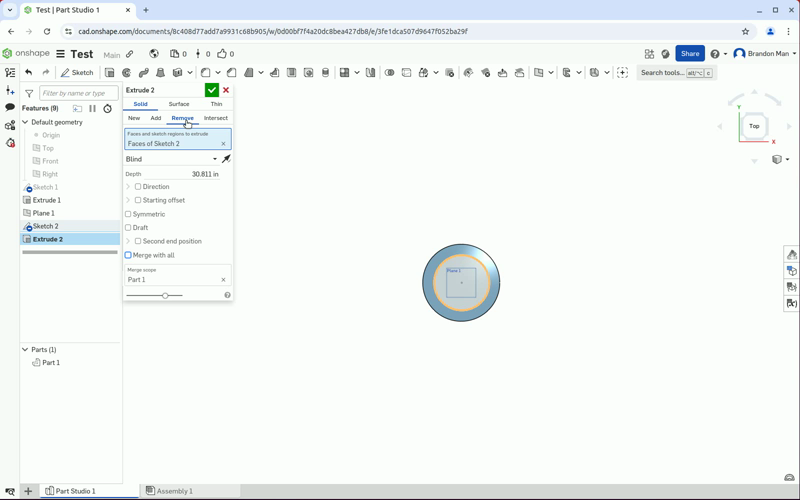
key(space)
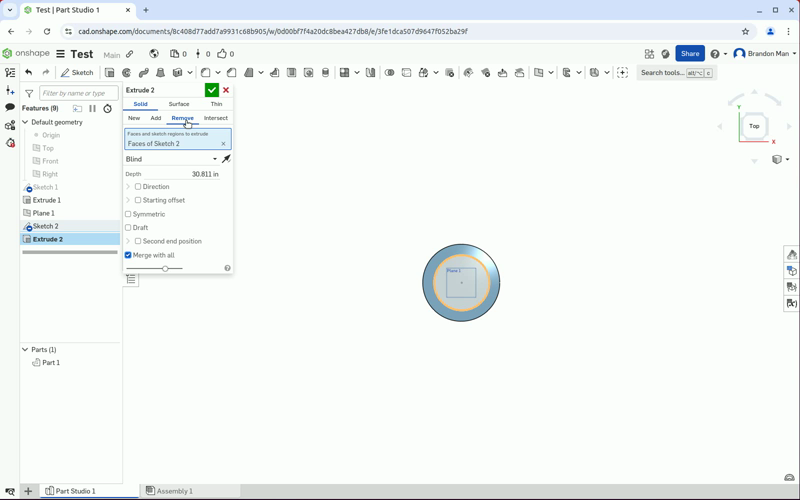
key(enter)
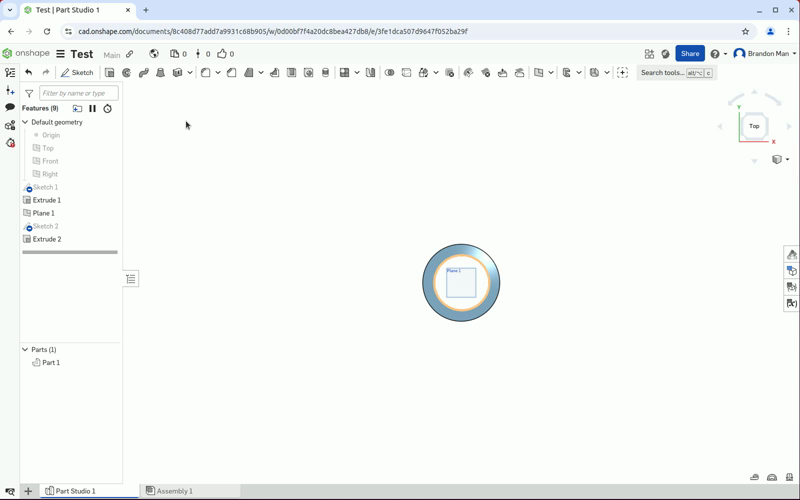
key(shift+h)
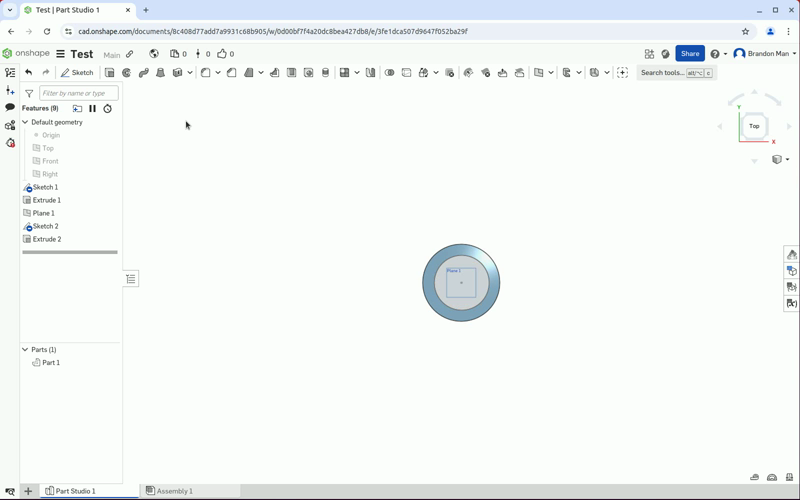
key(shift+h)
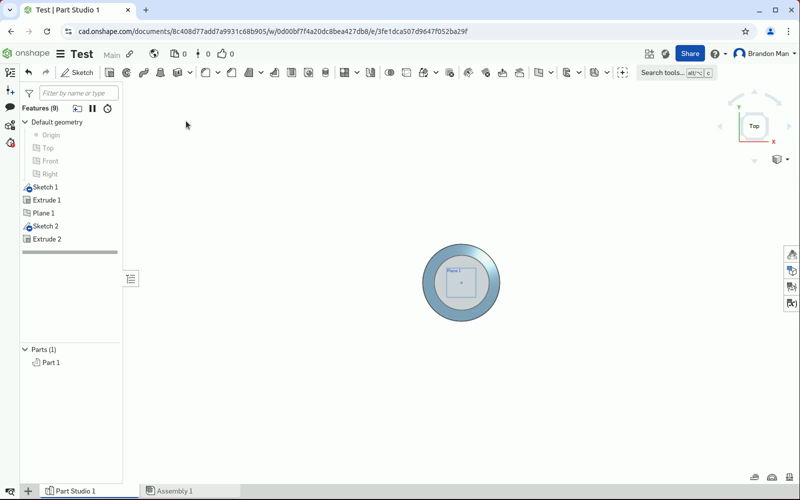
key(shift+7)
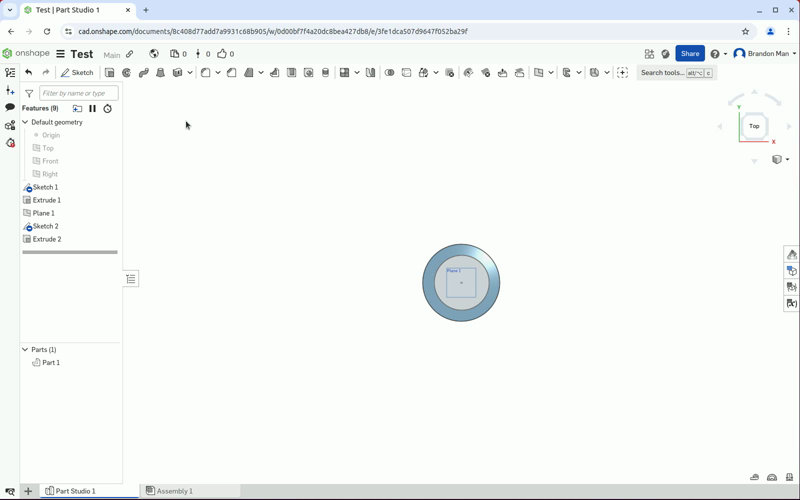
key(up, 3)
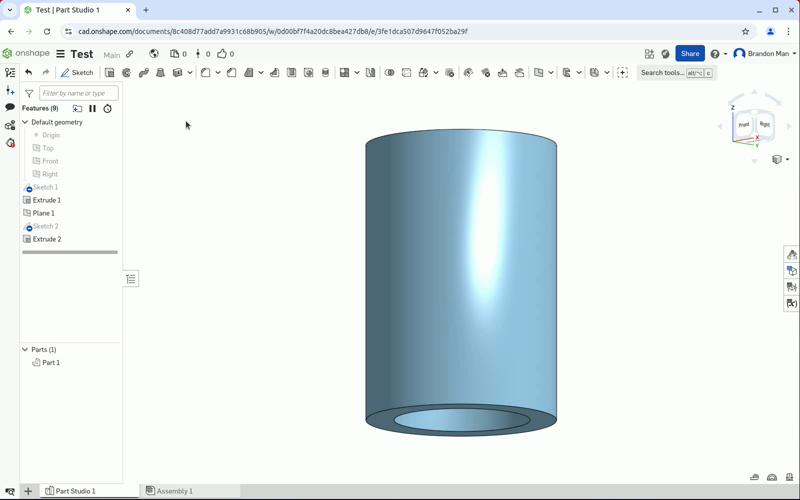
key(left, 3)
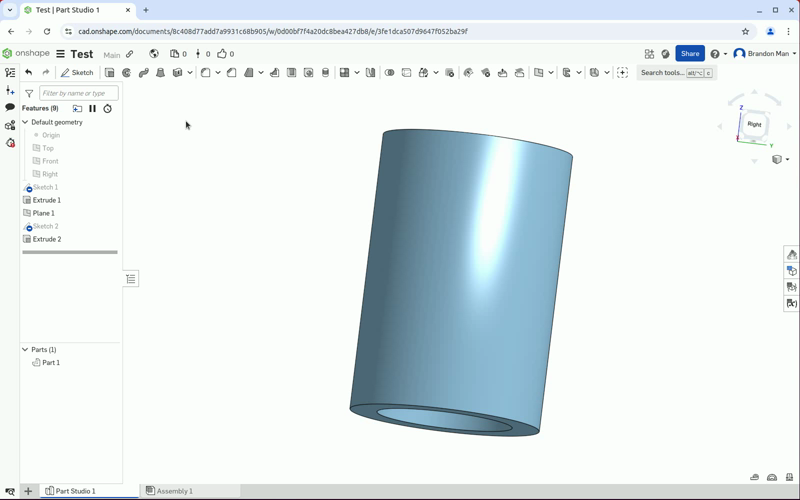
key(right, 3)
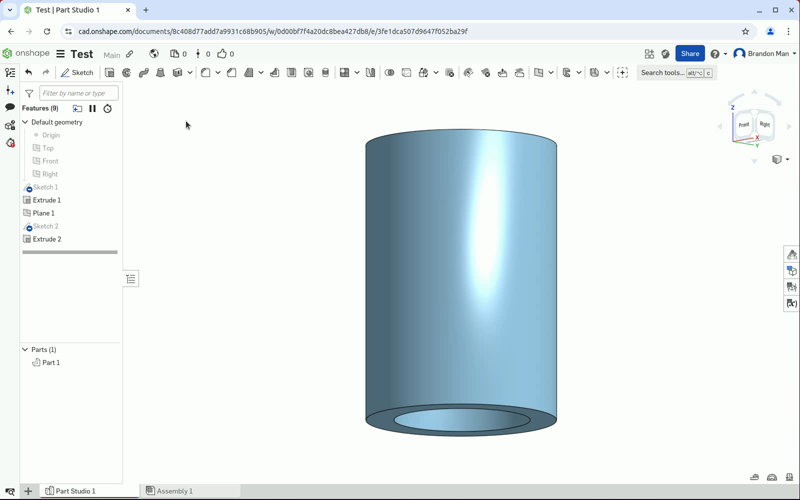
key(down, 3)
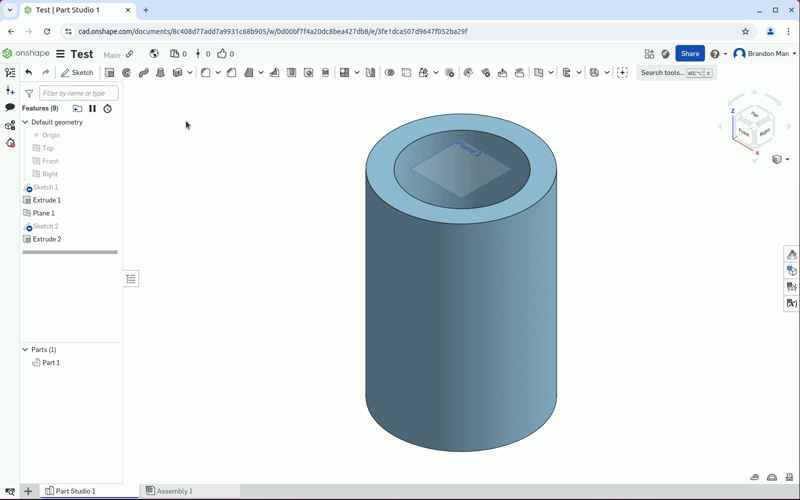
mouse_move(73, 189)
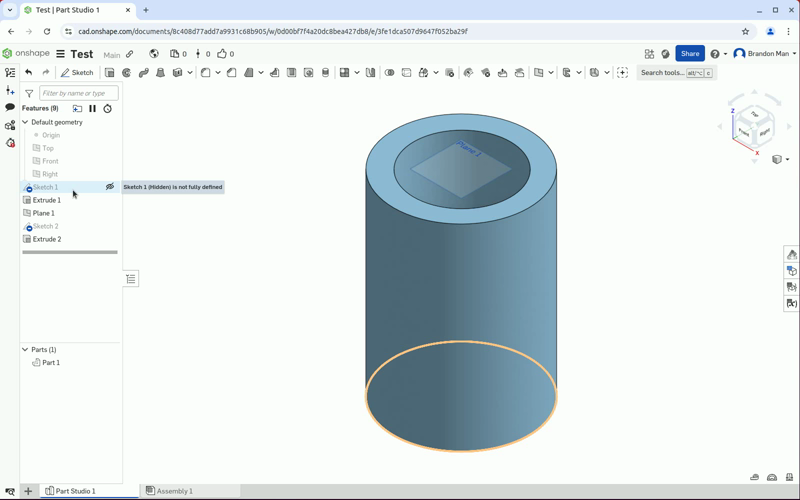
click(73, 189)